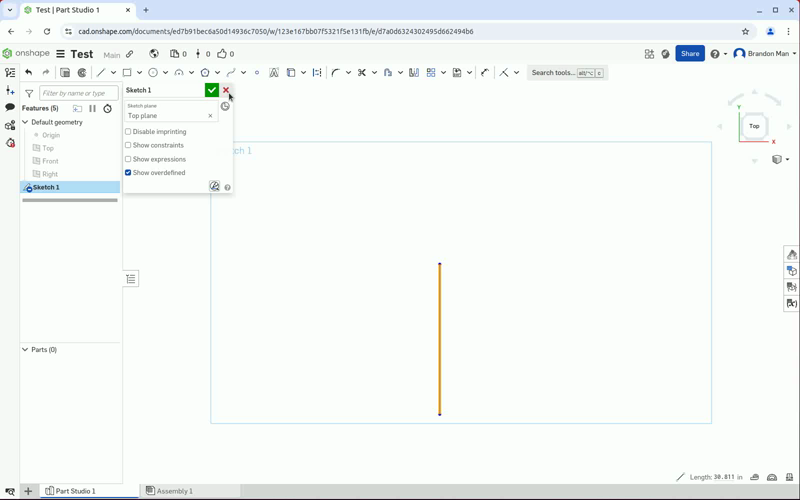
key(shift+h)
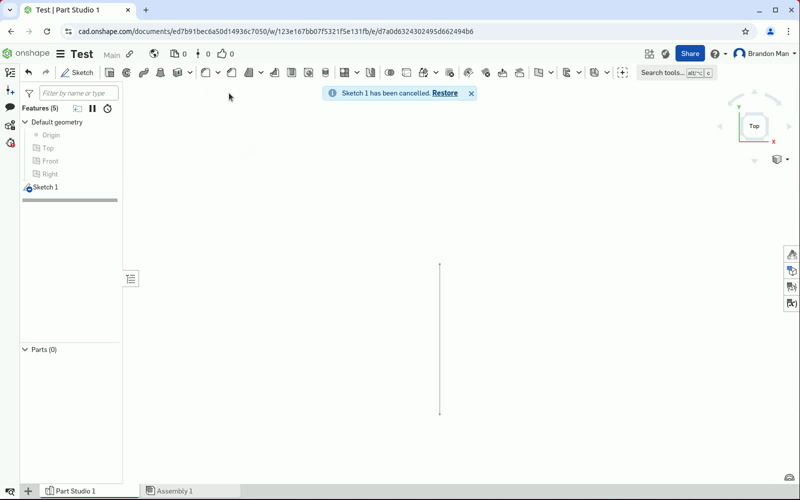
key(shift+s)
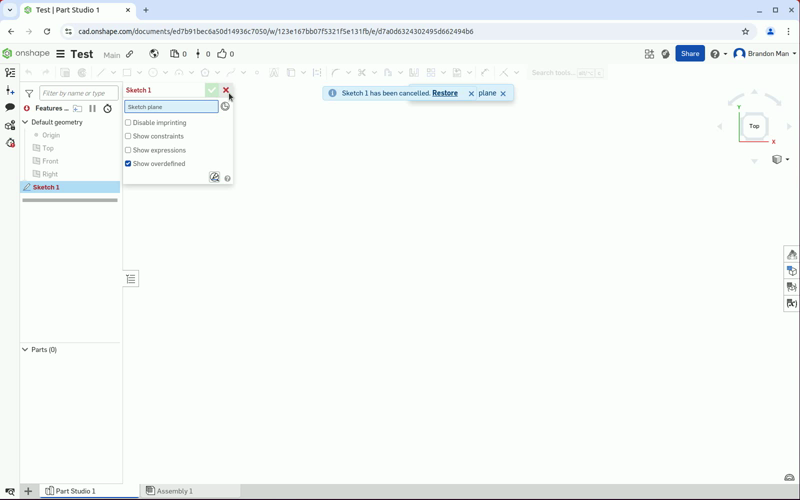
mouse_move(73, 150)
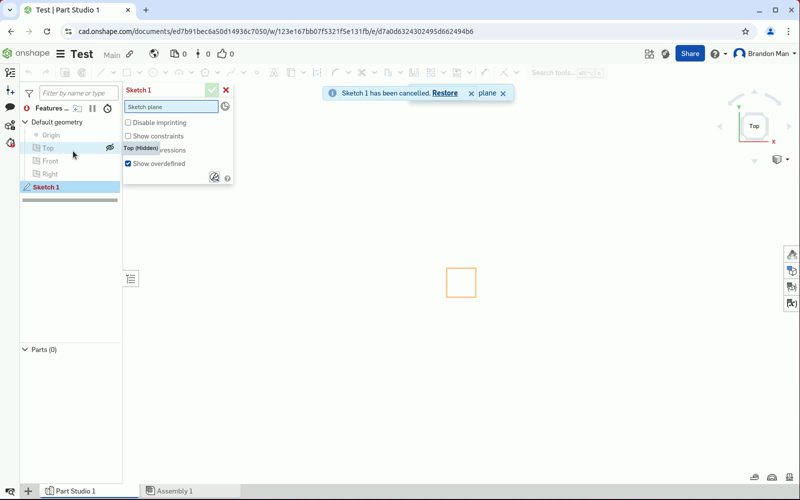
click(73, 150)
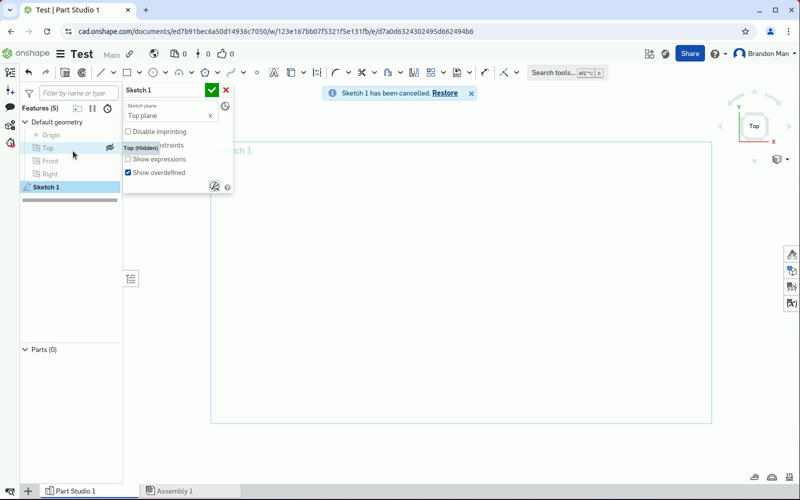
mouse_move(73, 352)
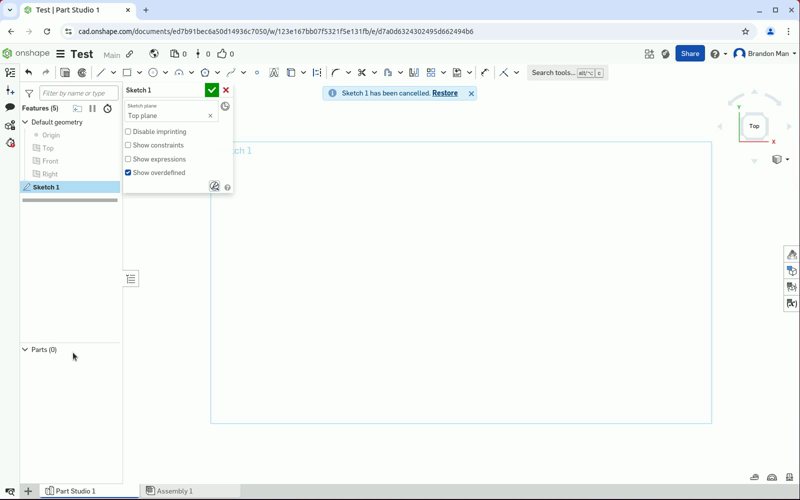
key(y)
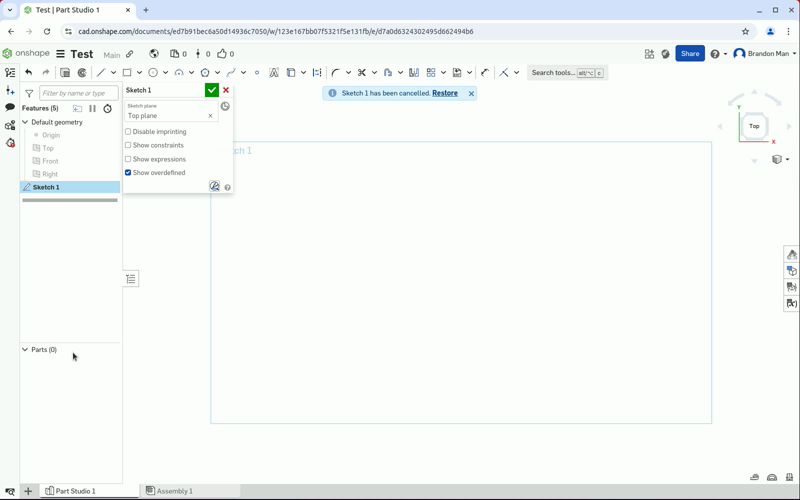
key(c)
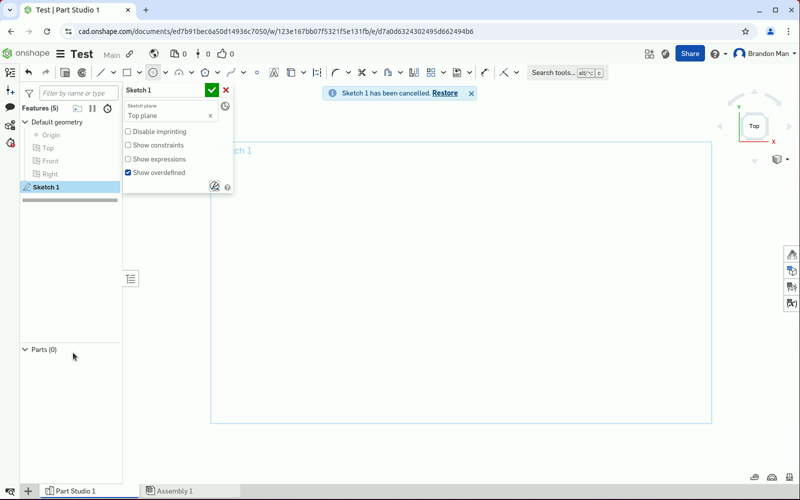
key_down(shift)
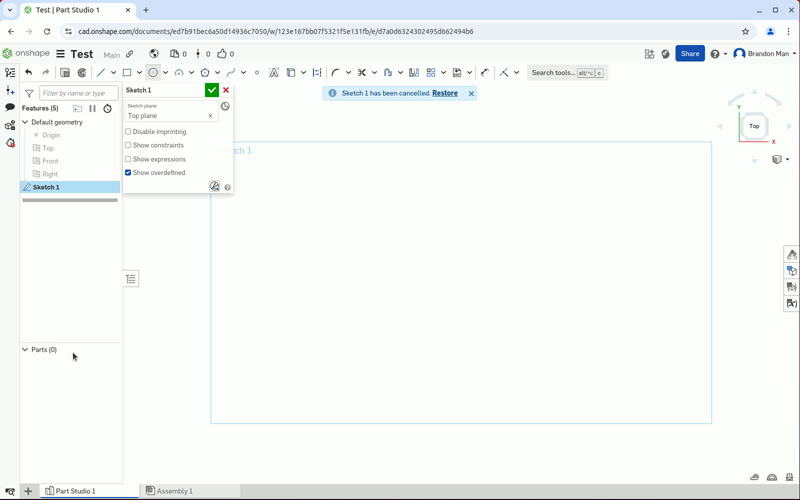
mouse_move(461, 282)
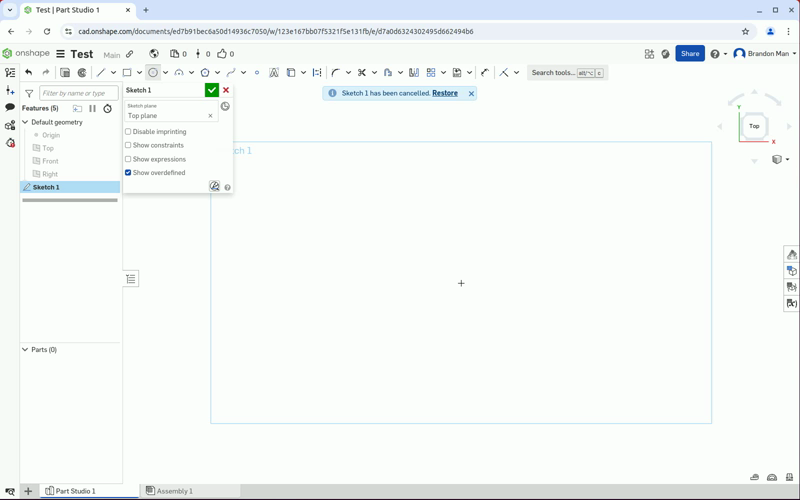
click(461, 282)
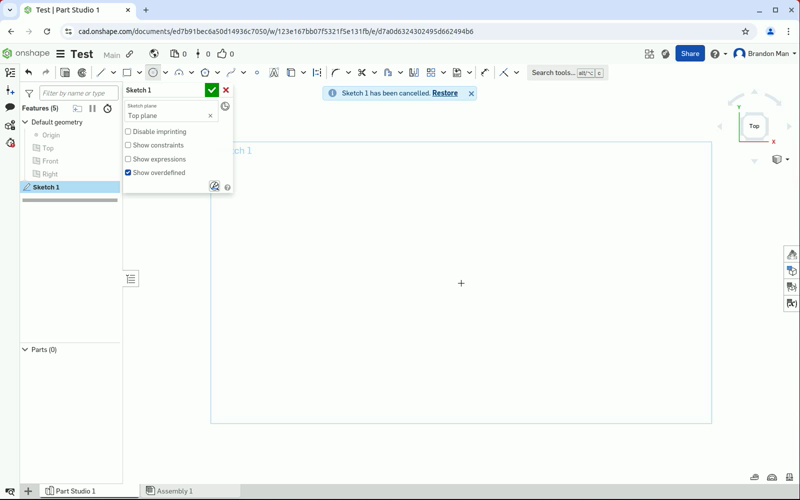
key_up(shift)
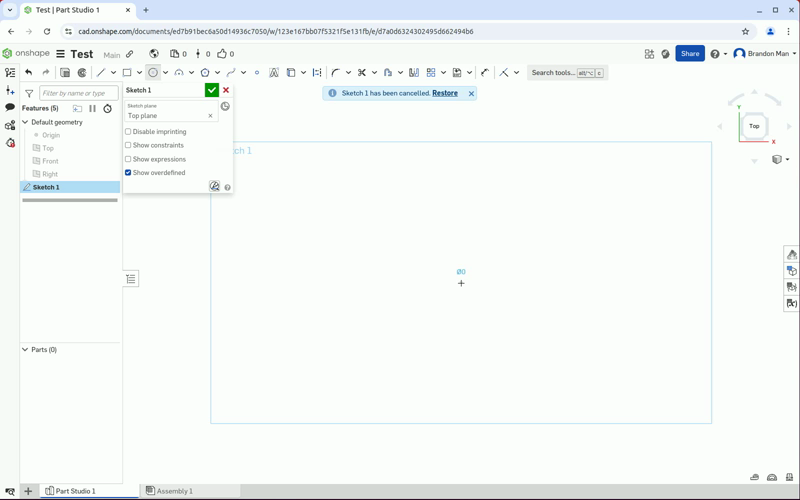
mouse_move(499, 282)
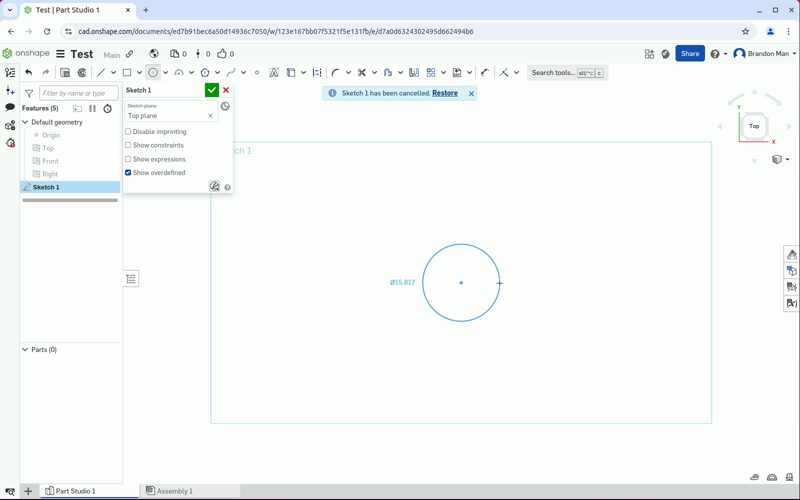
click(499, 282)
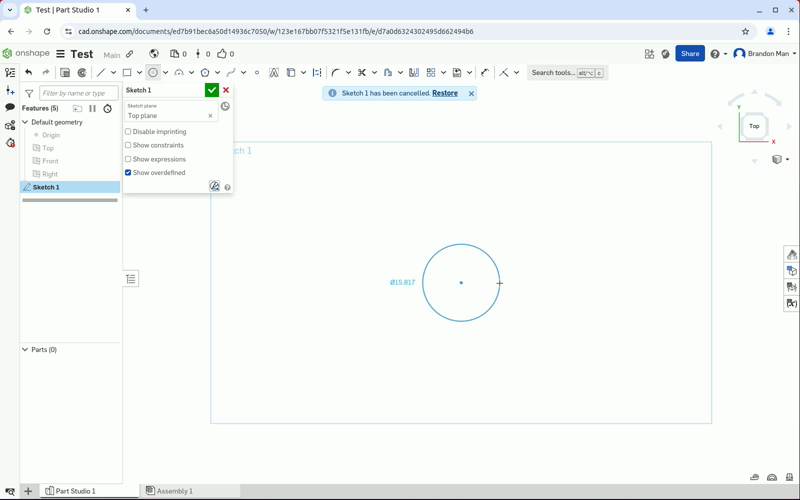
key(esc)
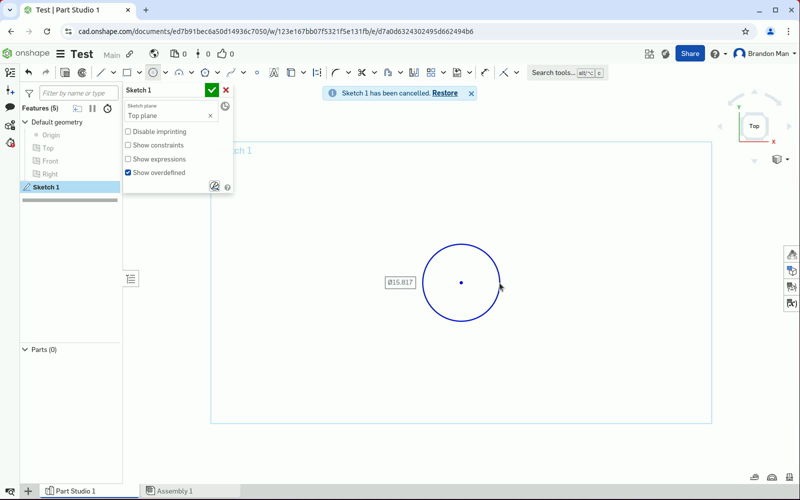
mouse_move(458, 264)
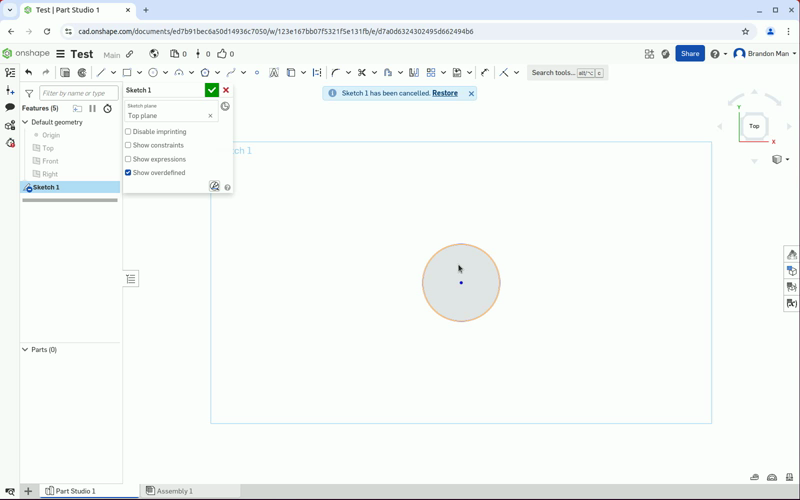
click(458, 264)
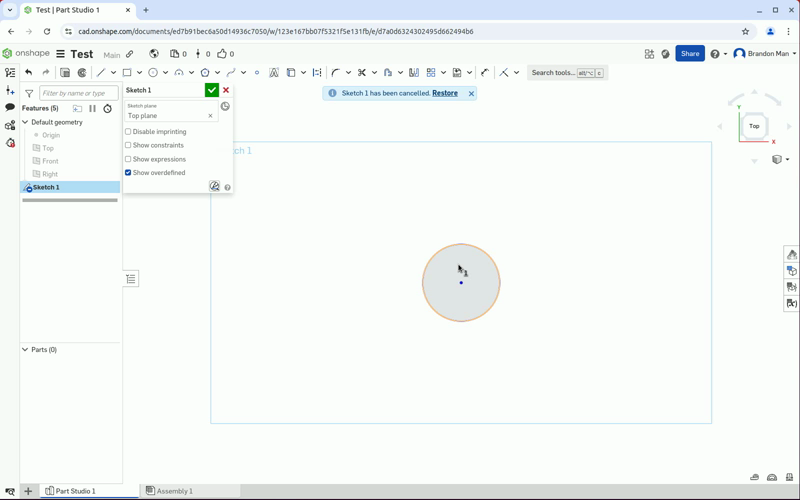
mouse_move(73, 352)
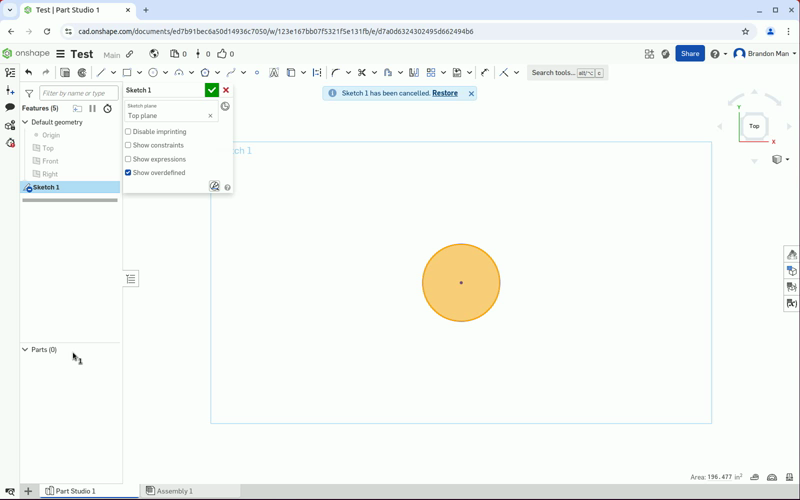
key(shift+y)
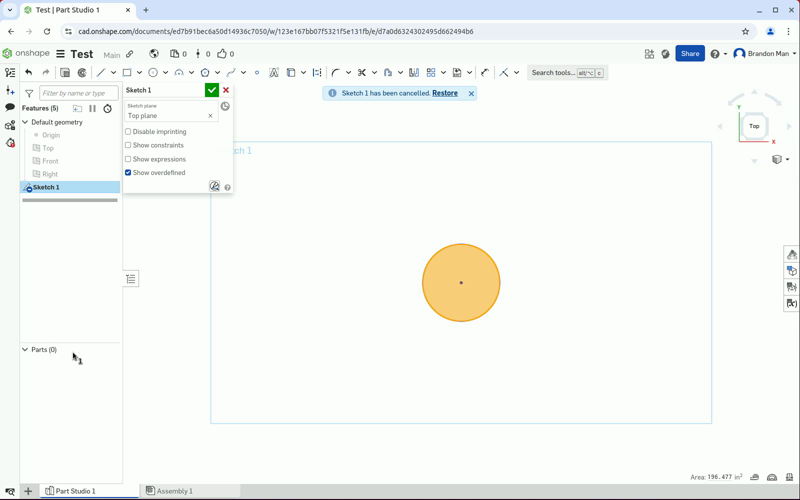
key(shift+e)
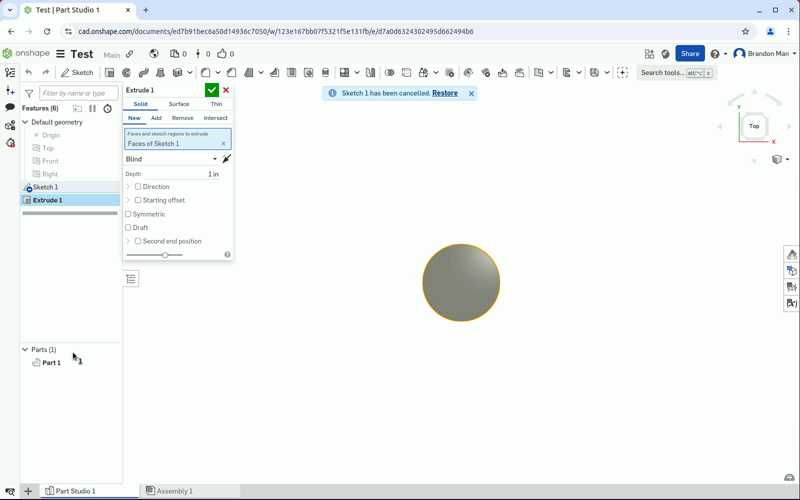
mouse_move(143, 106)
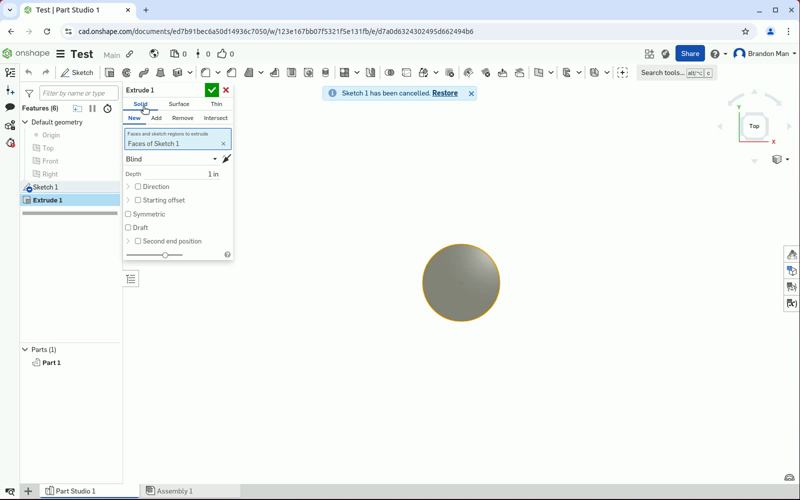
click(143, 106)
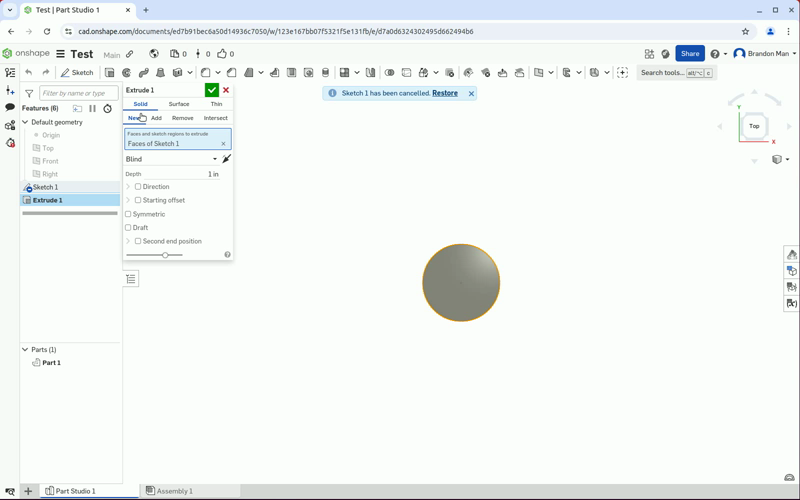
mouse_move(137, 120)
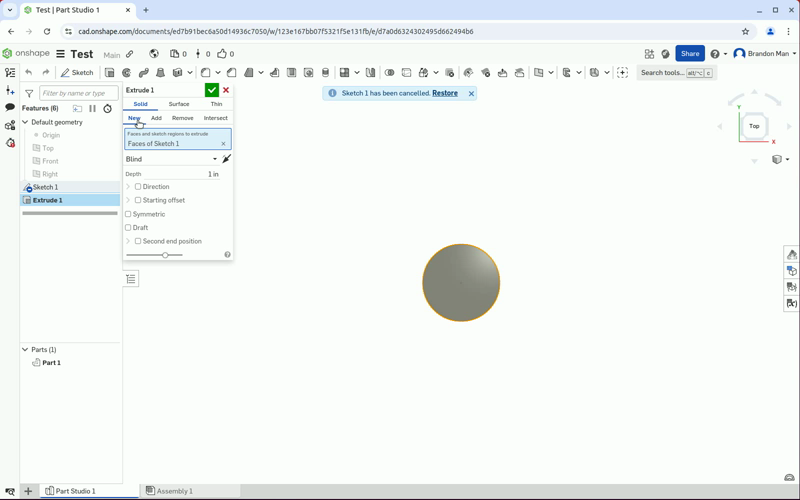
click(137, 120)
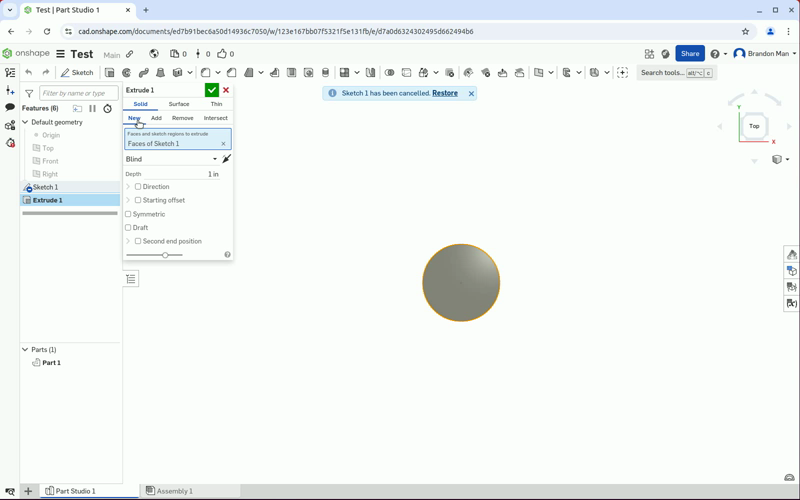
key(tab, 4)
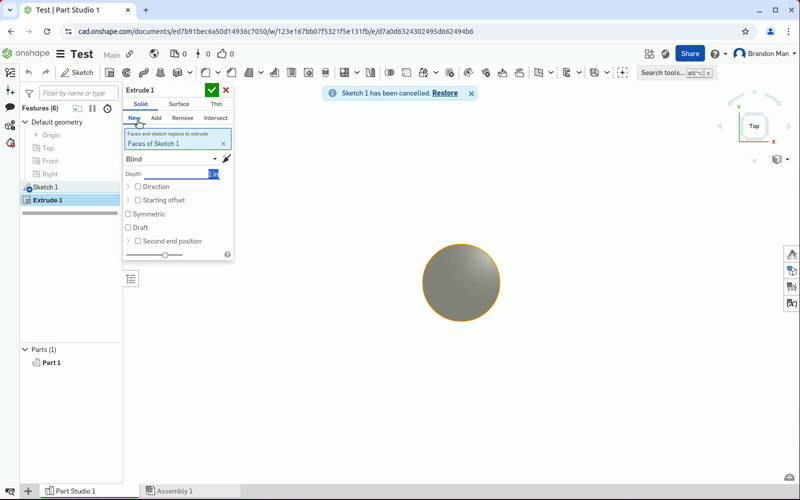
text(23.108)
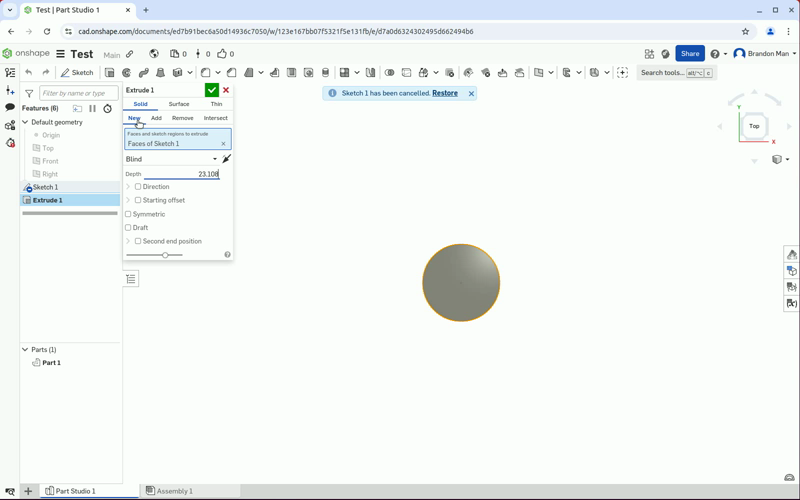
key(enter)
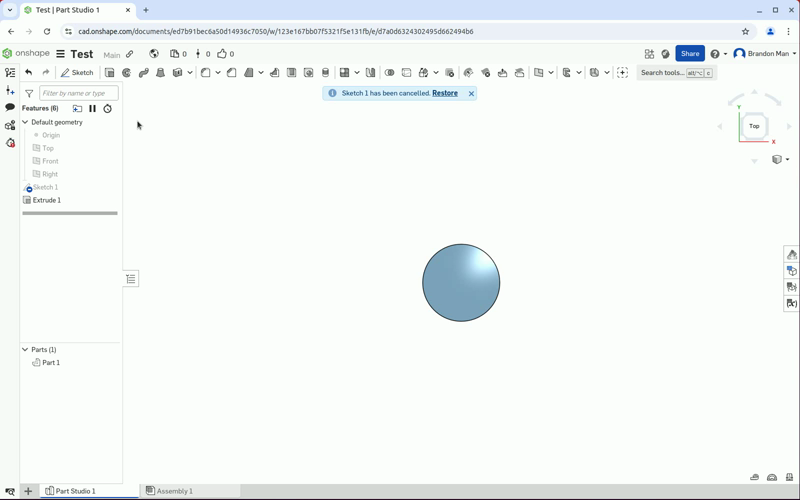
key(shift+h)
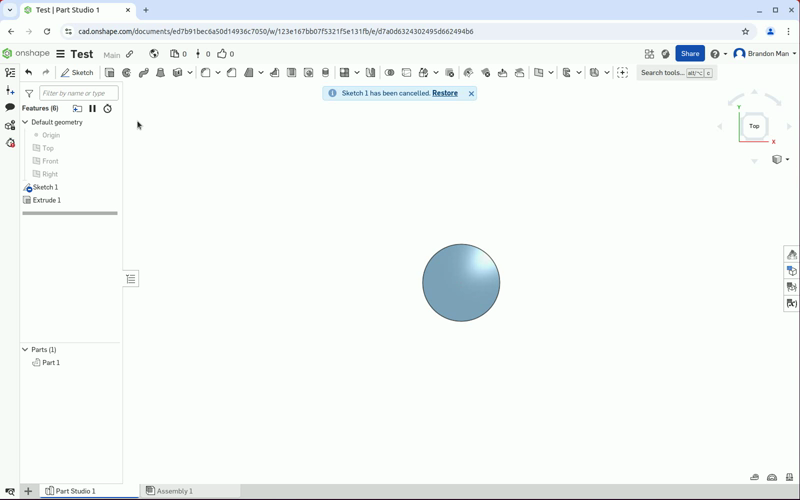
key(shift+h)
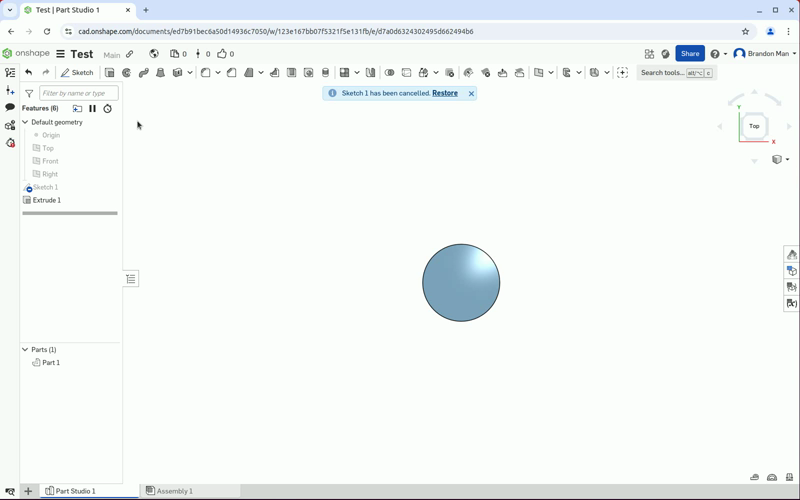
mouse_move(73, 189)
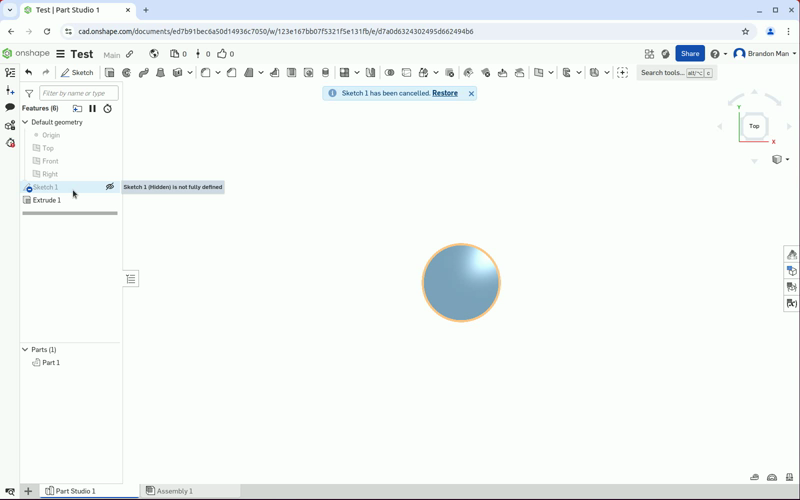
click(73, 189)
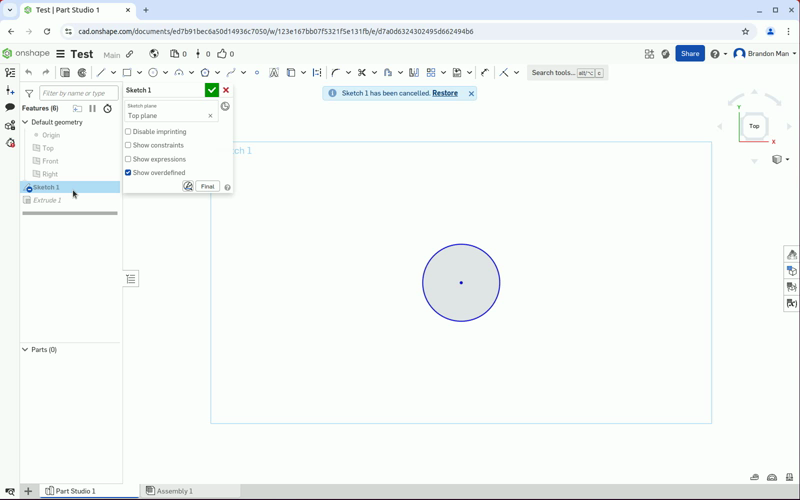
mouse_move(229, 92)
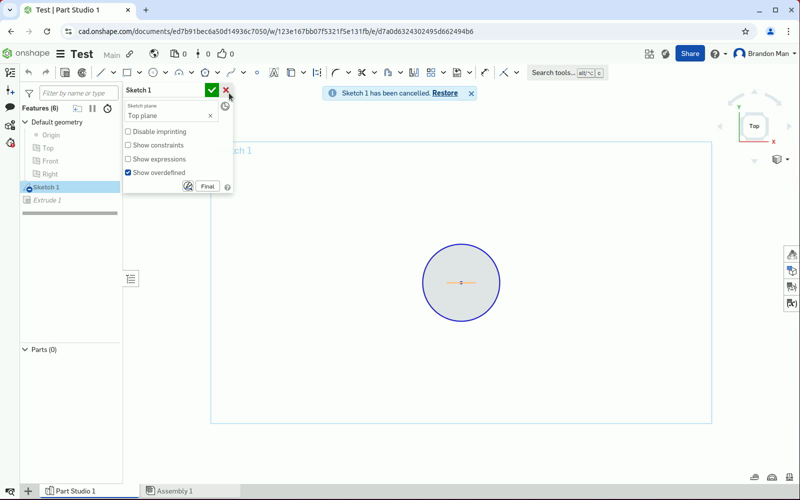
click(229, 92)
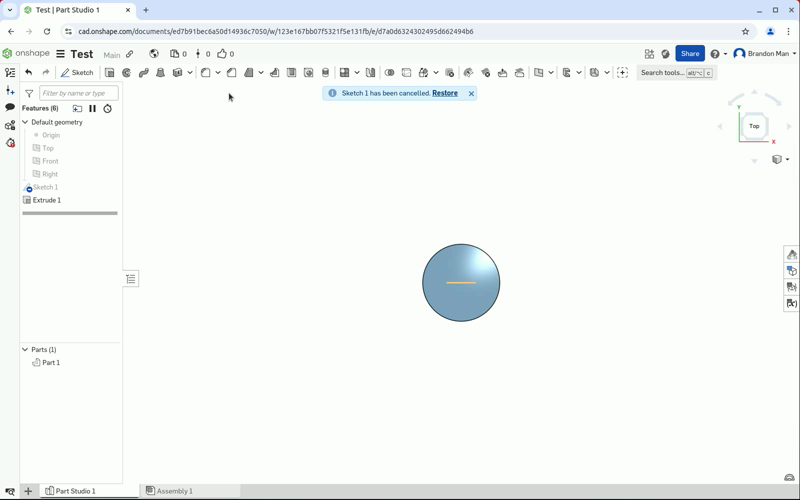
mouse_move(73, 352)
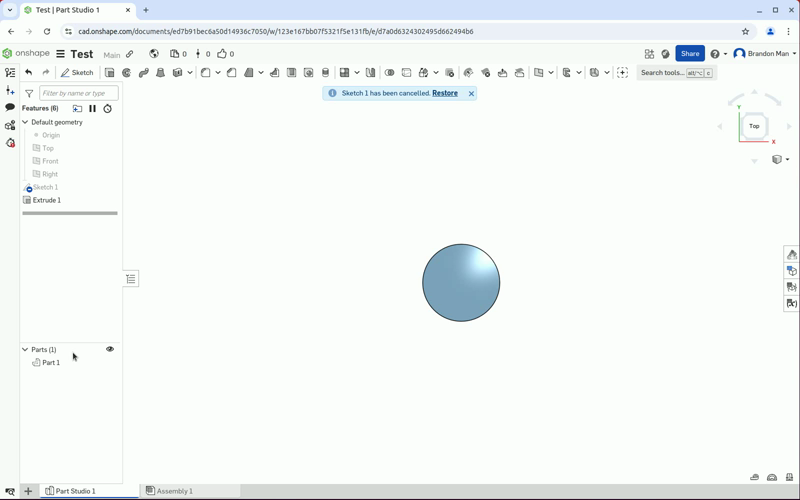
key(y)
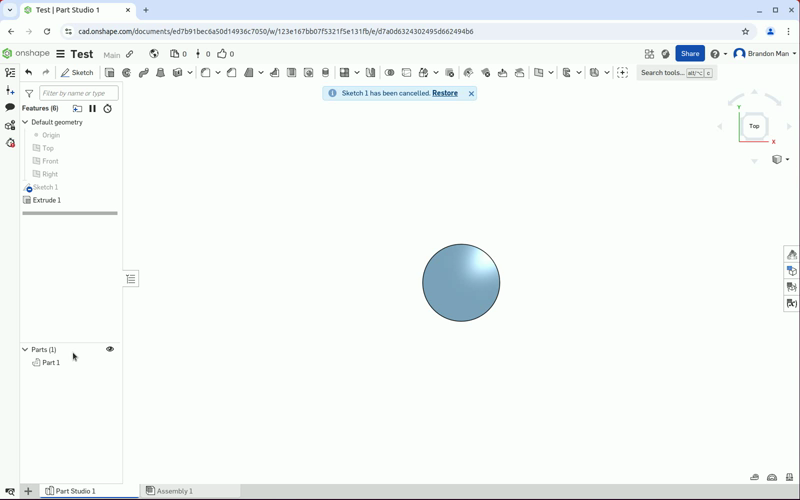
key(shift+p)
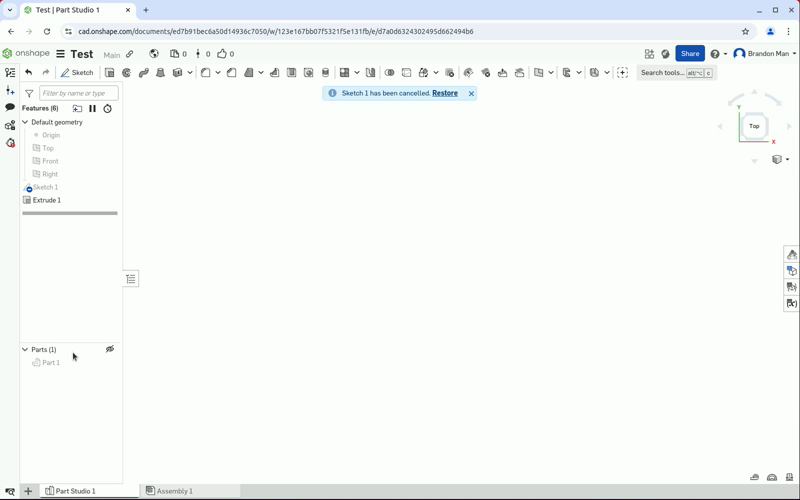
key(space)
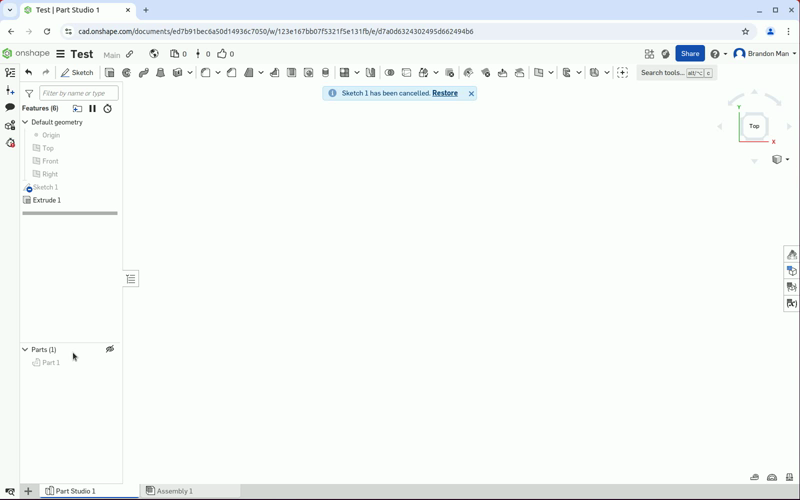
key_down(shift)
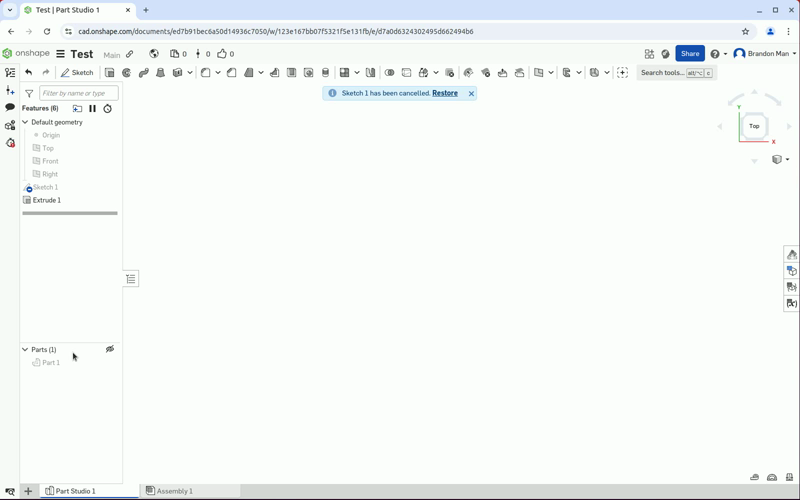
key(up)
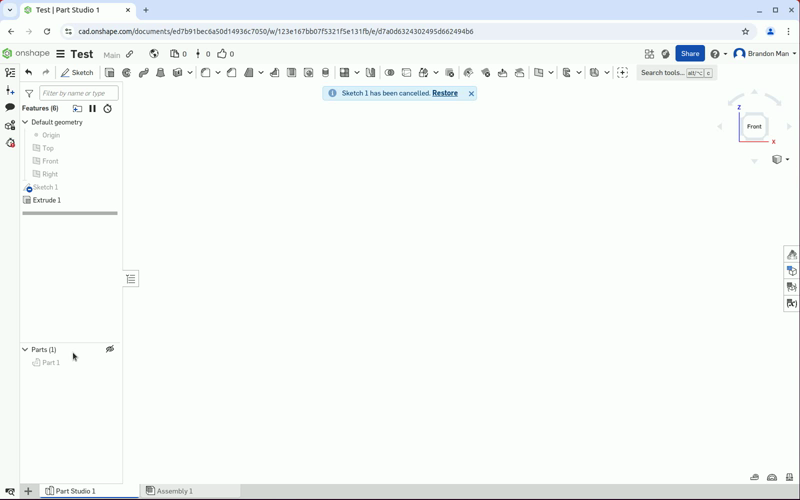
key_up(shift)
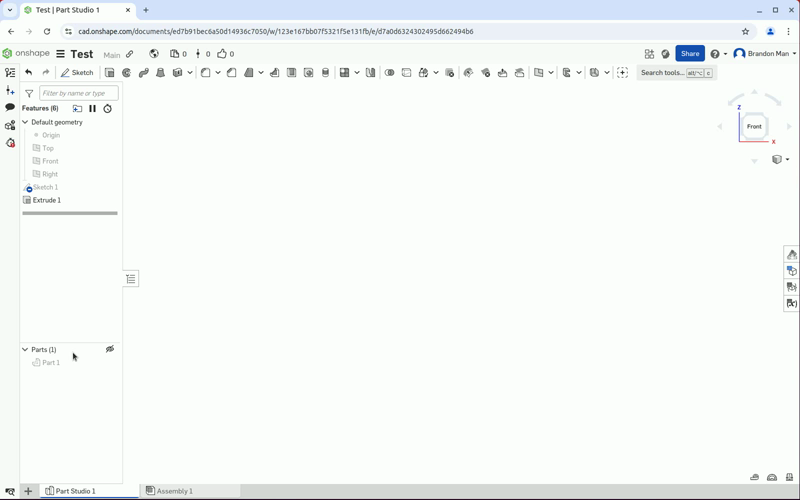
mouse_move(73, 352)
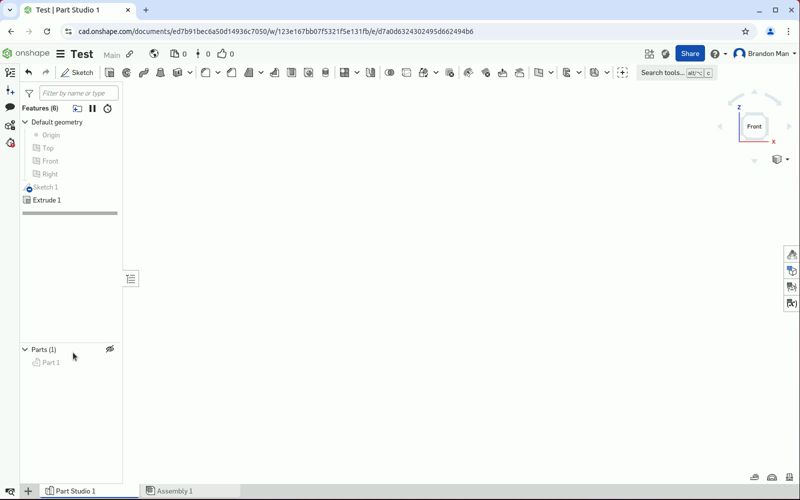
key(shift+y)
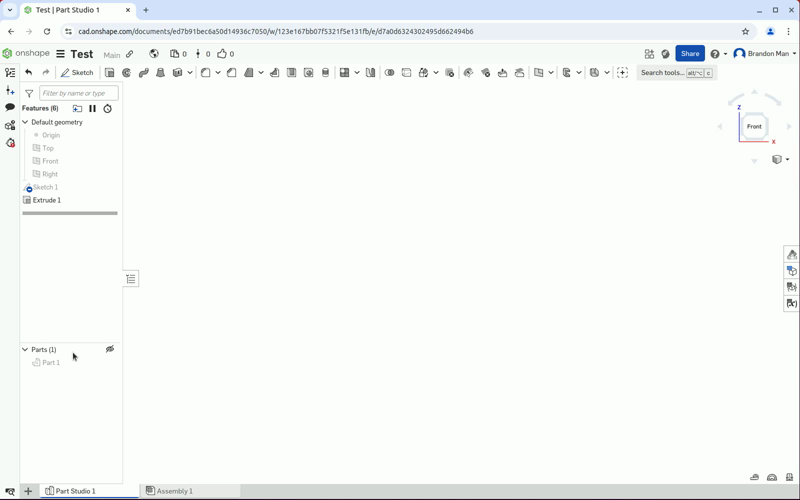
key(shift+s)
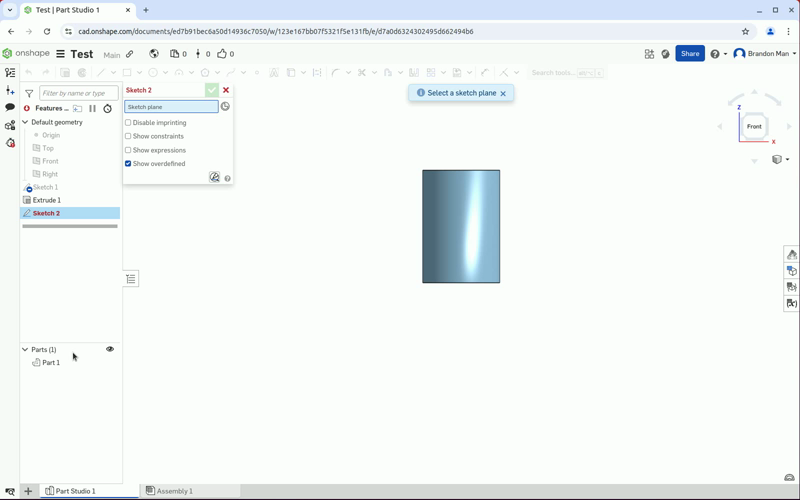
mouse_move(73, 163)
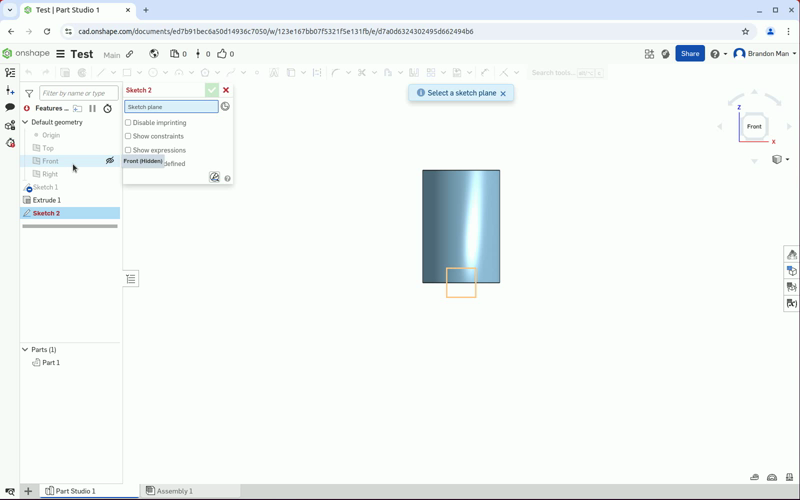
click(73, 163)
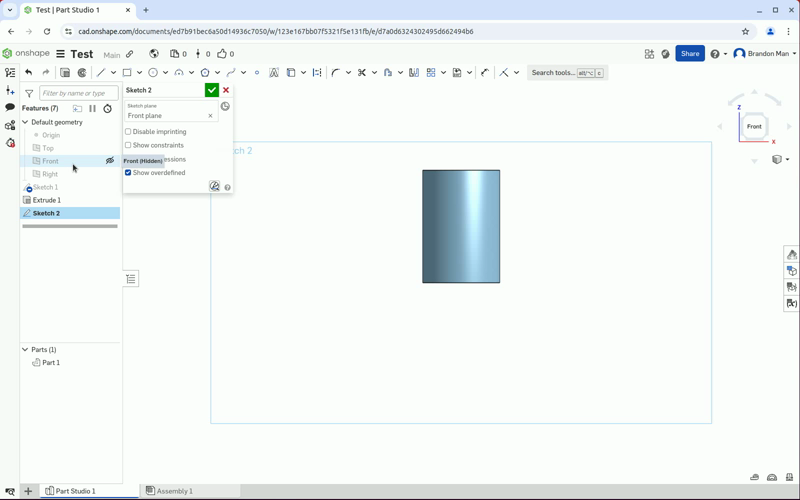
mouse_move(73, 352)
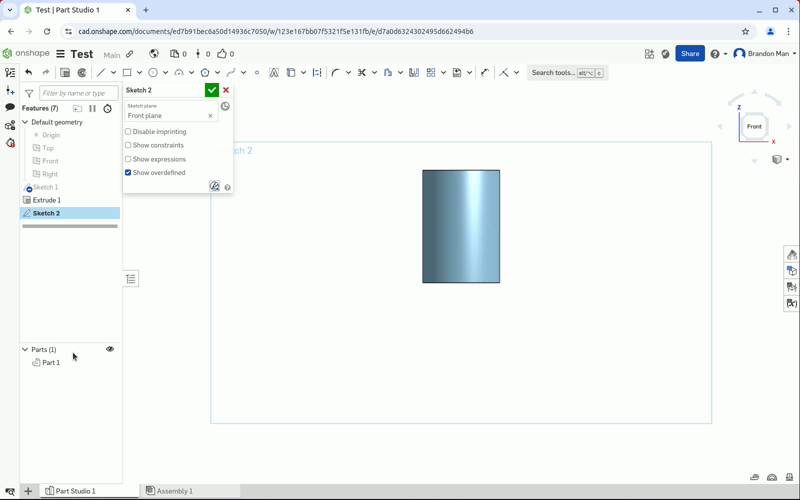
key(y)
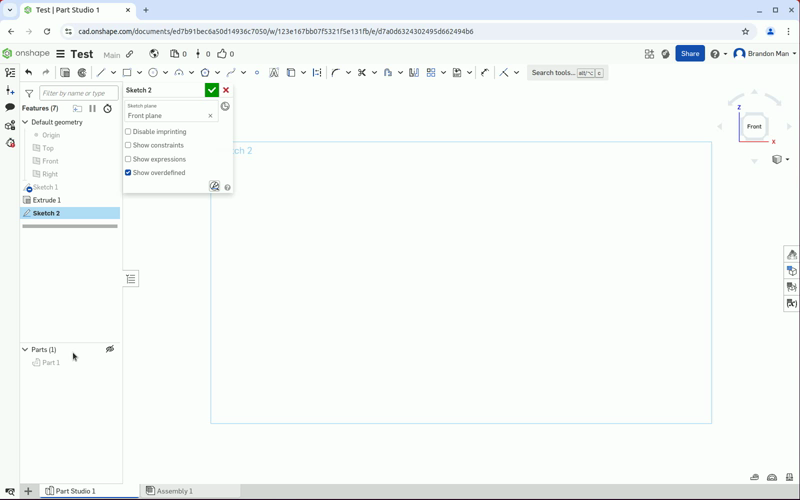
key(c)
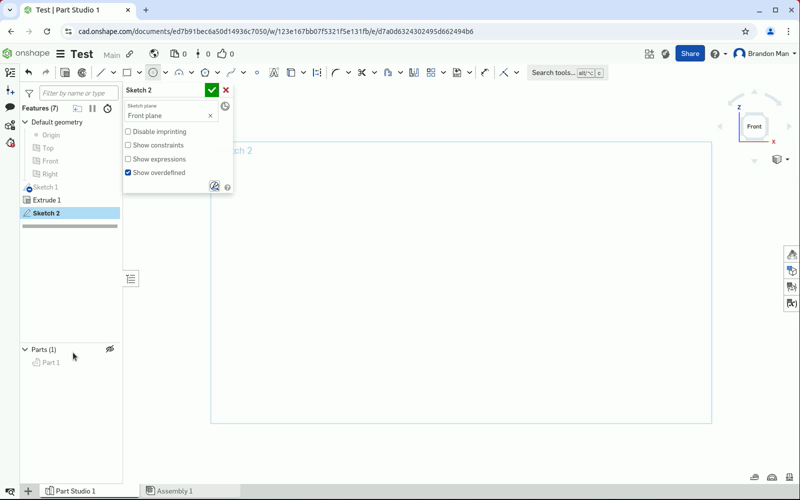
key_down(shift)
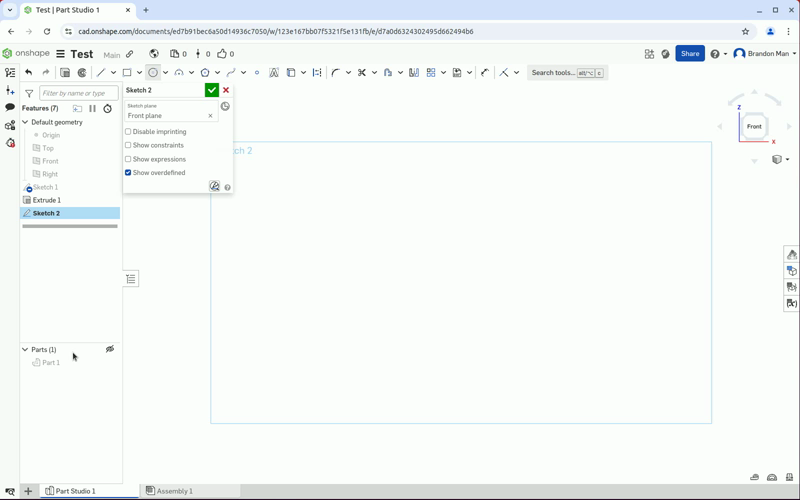
mouse_move(461, 282)
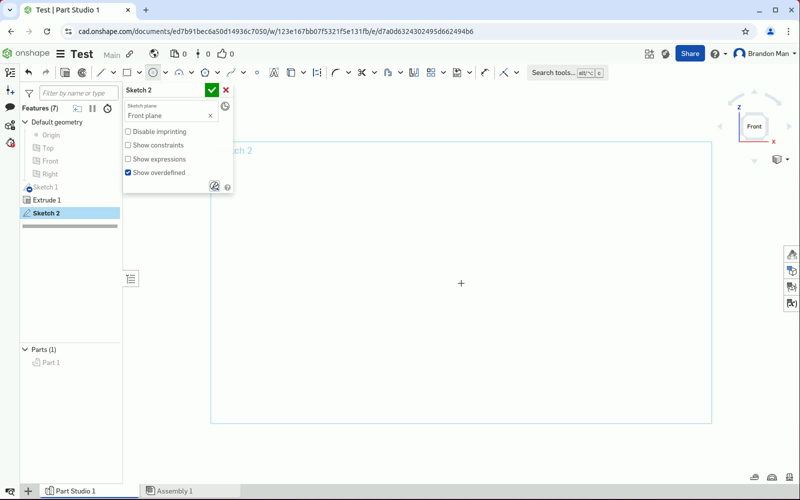
click(461, 282)
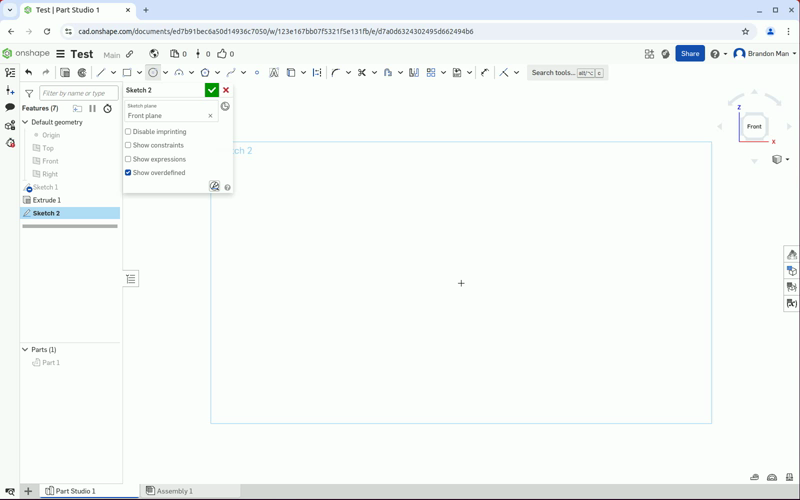
key_up(shift)
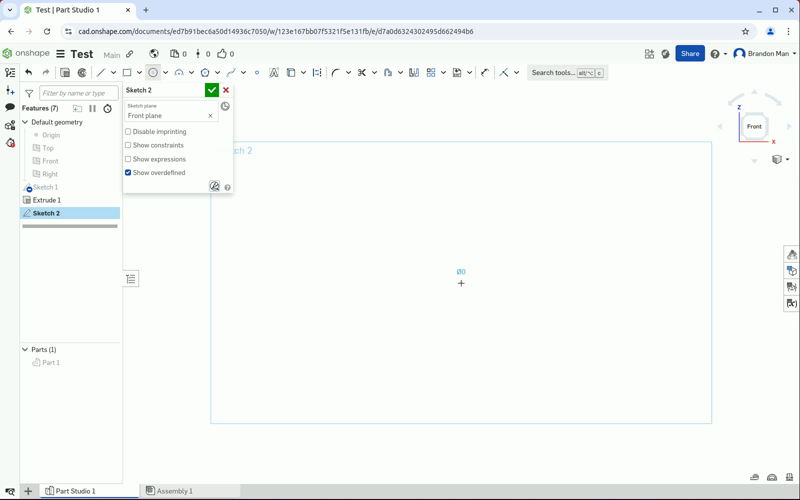
mouse_move(499, 282)
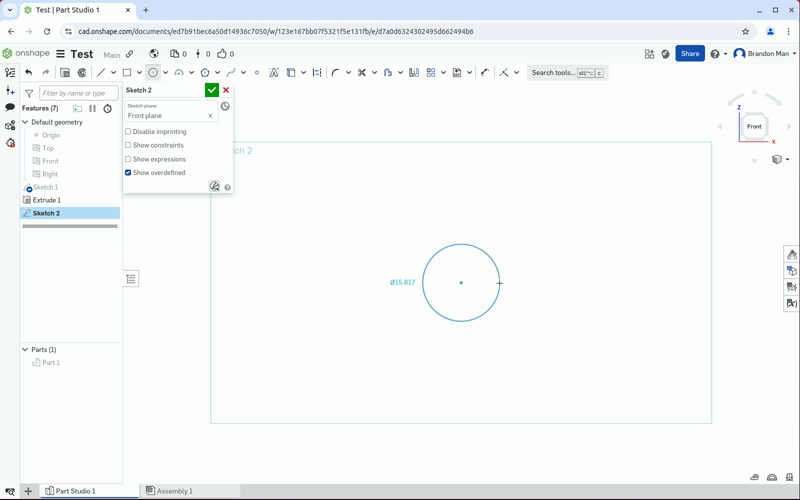
click(499, 282)
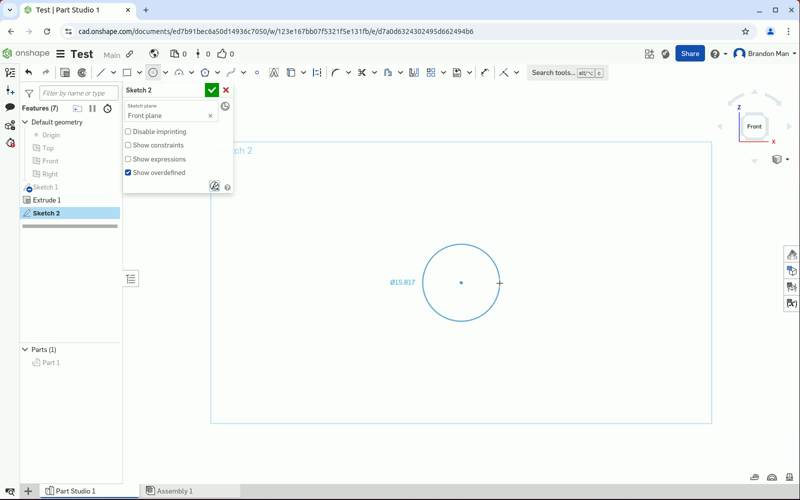
key(esc)
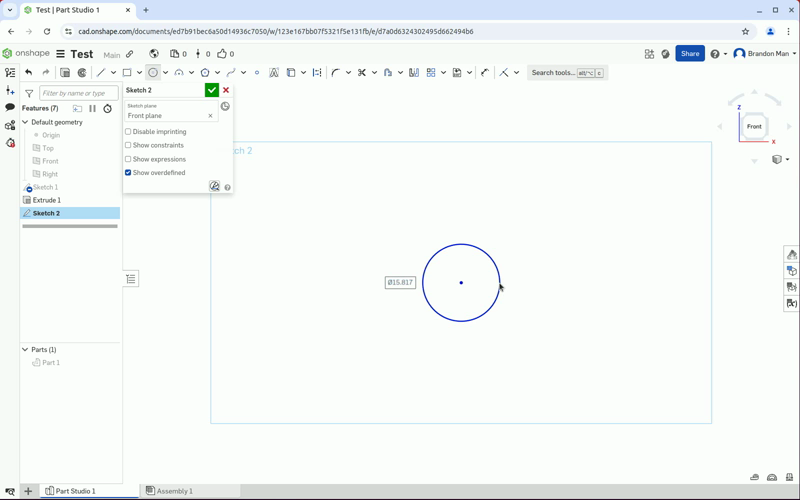
mouse_move(441, 278)
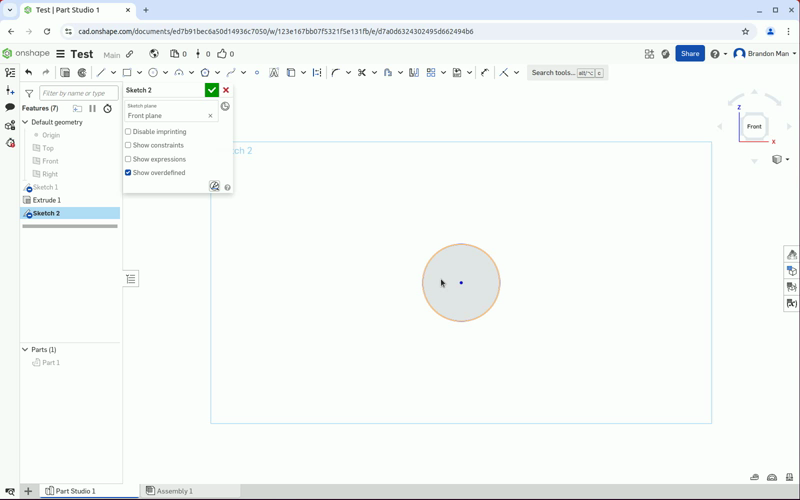
click(441, 278)
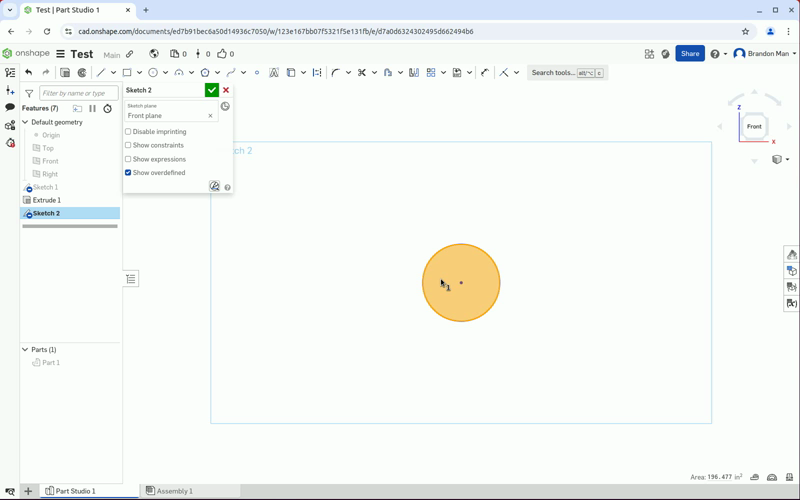
mouse_move(73, 352)
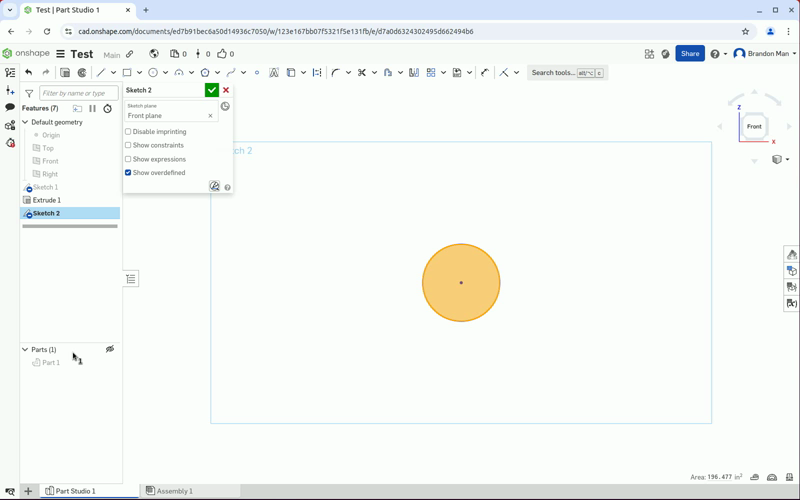
key(shift+y)
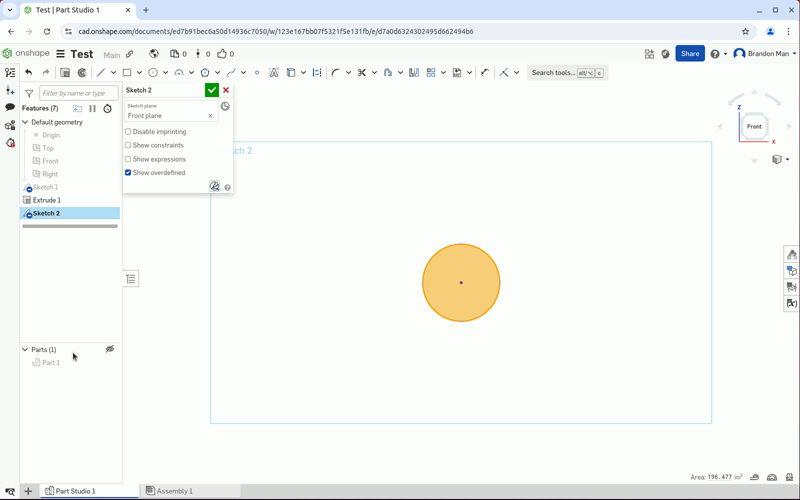
key(shift+e)
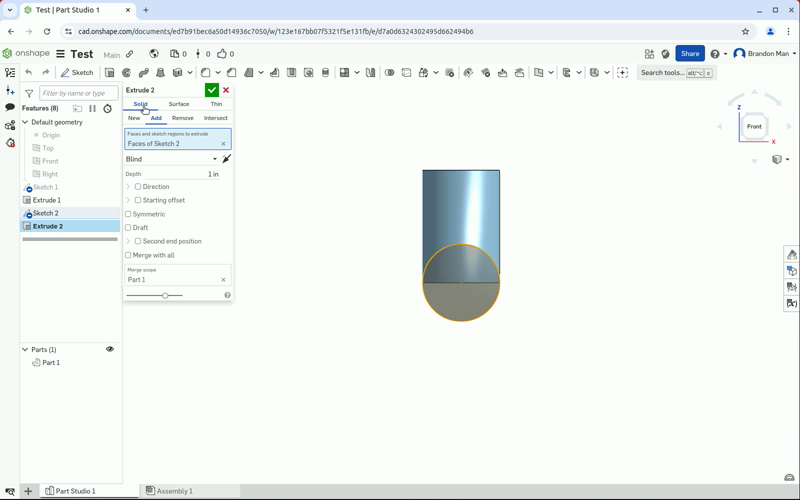
mouse_move(143, 106)
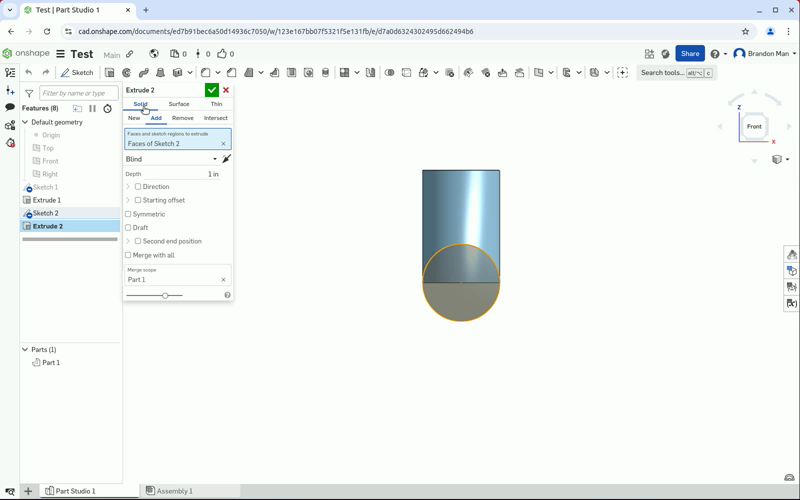
click(143, 106)
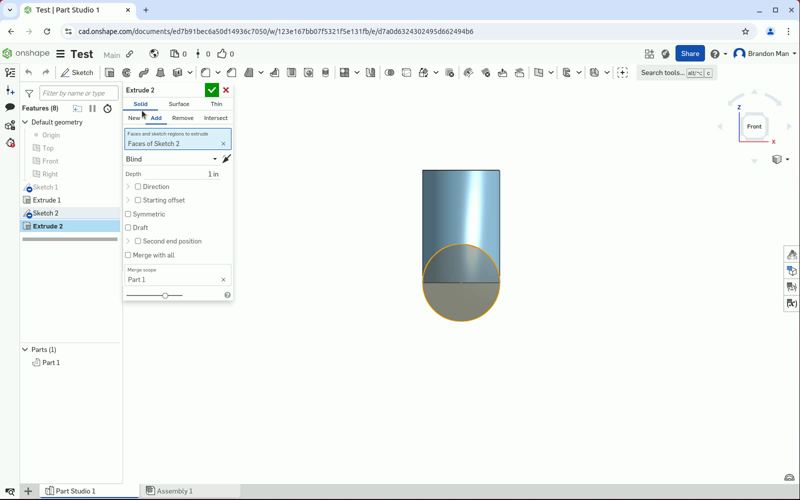
mouse_move(137, 120)
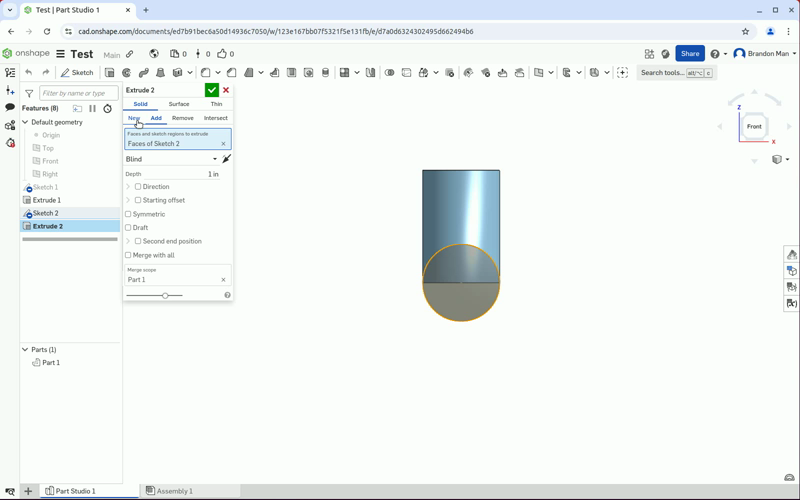
click(137, 120)
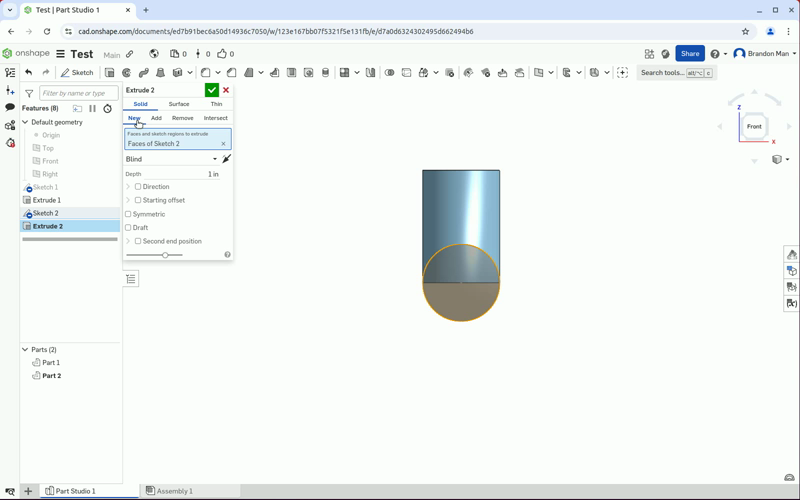
key(tab, 4)
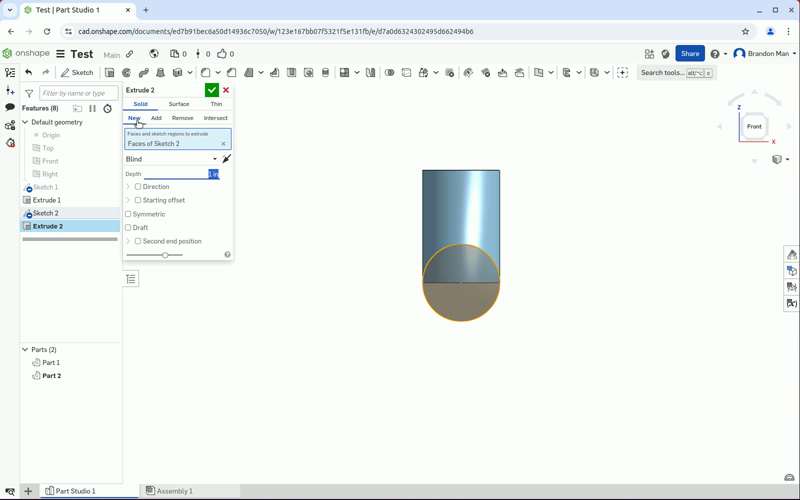
text(-7.703)
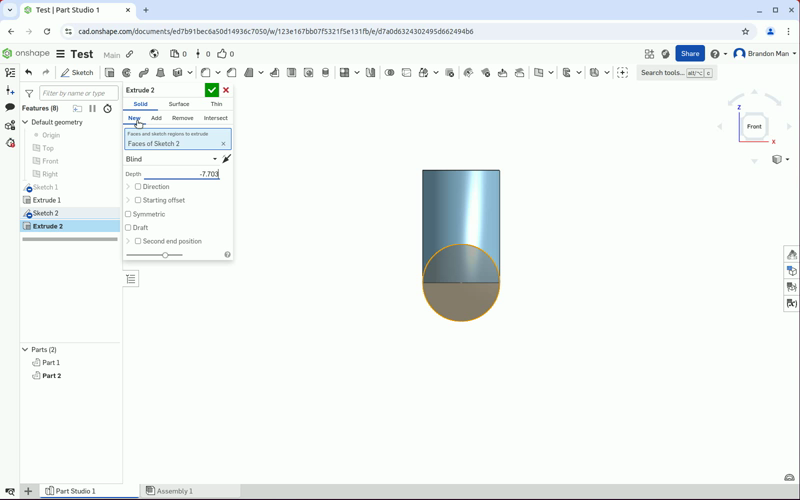
key(enter)
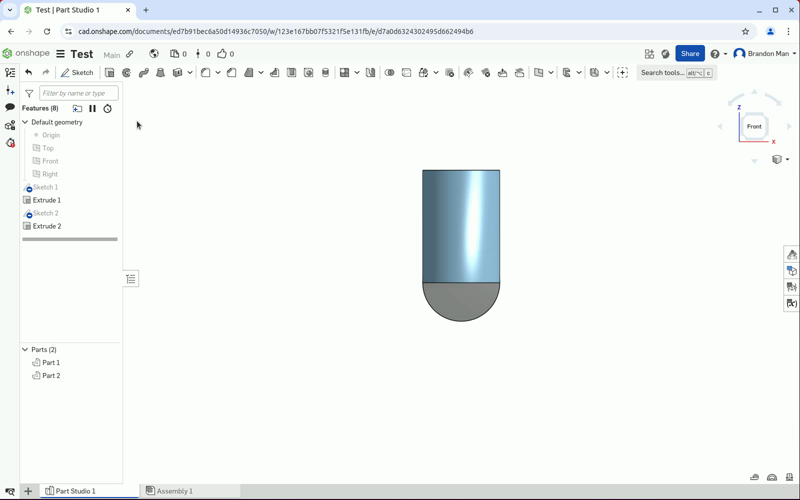
key(shift+h)
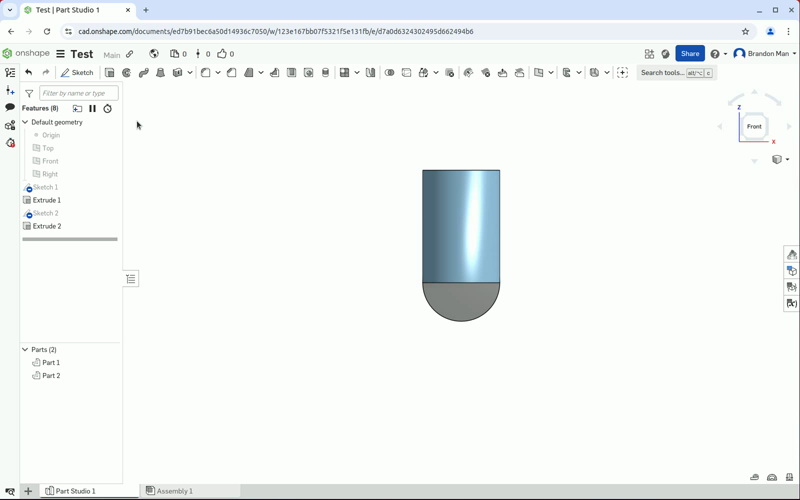
key(shift+h)
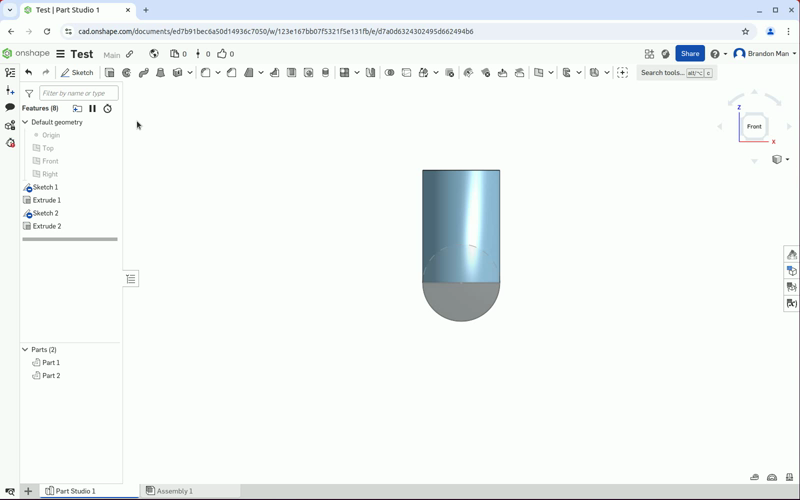
key(shift+7)
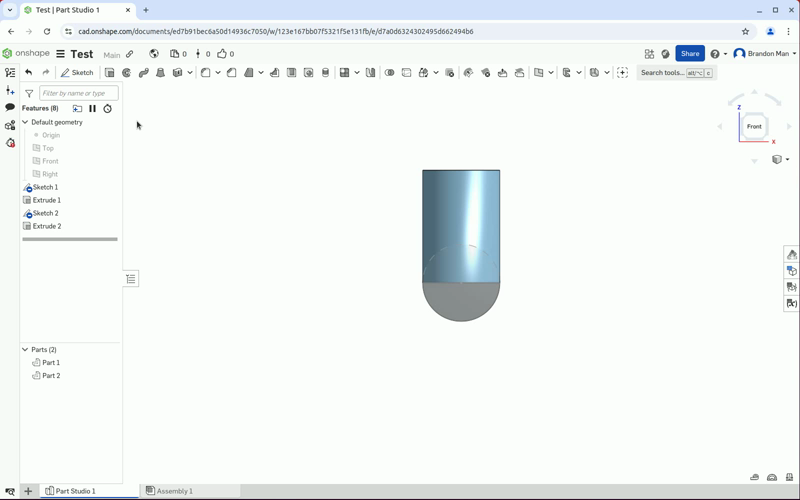
key(left, 2)
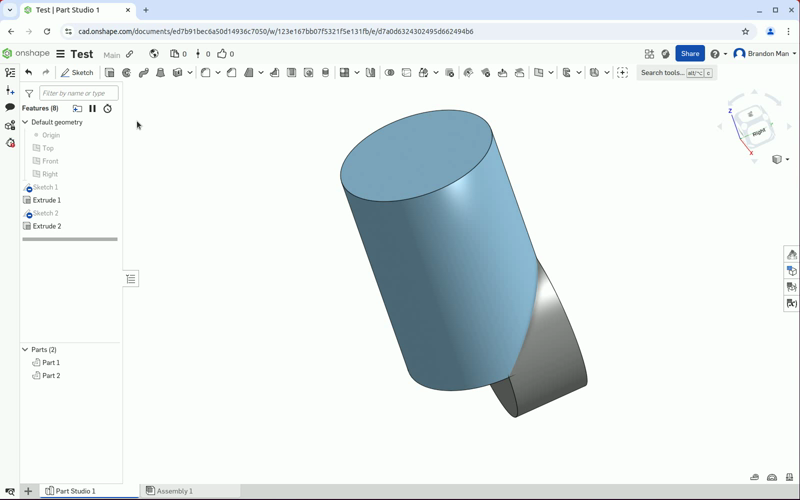
key(down, 2)
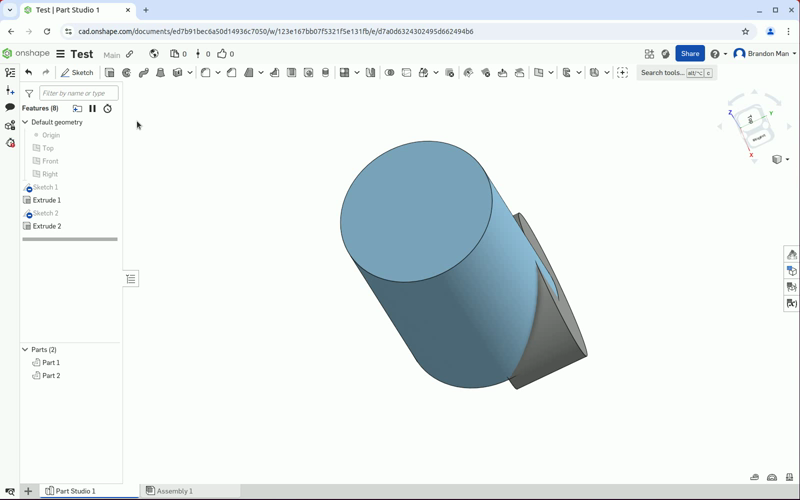
key(up, 2)
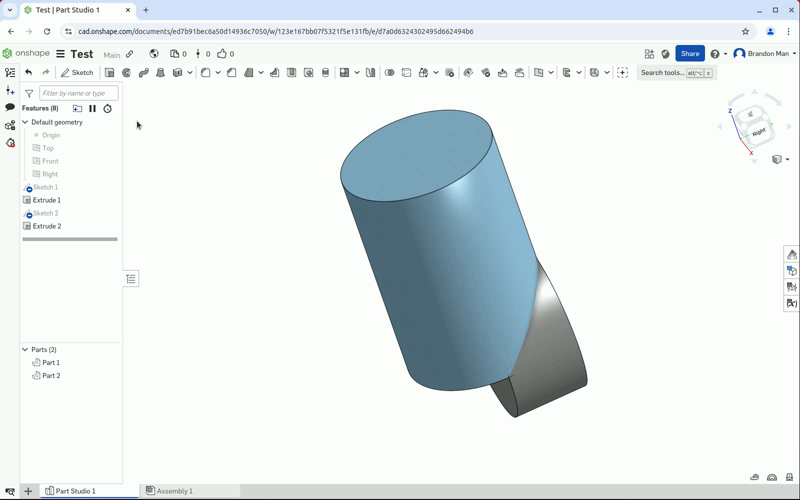
key(right, 2)
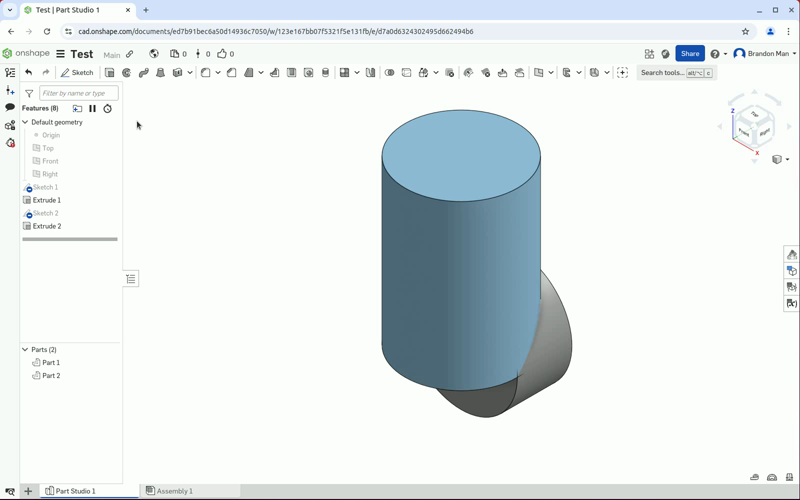
mouse_move(73, 189)
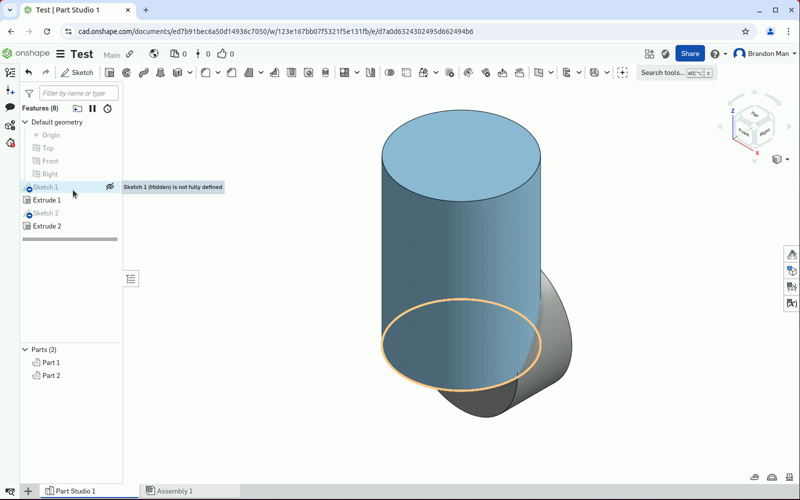
click(73, 189)